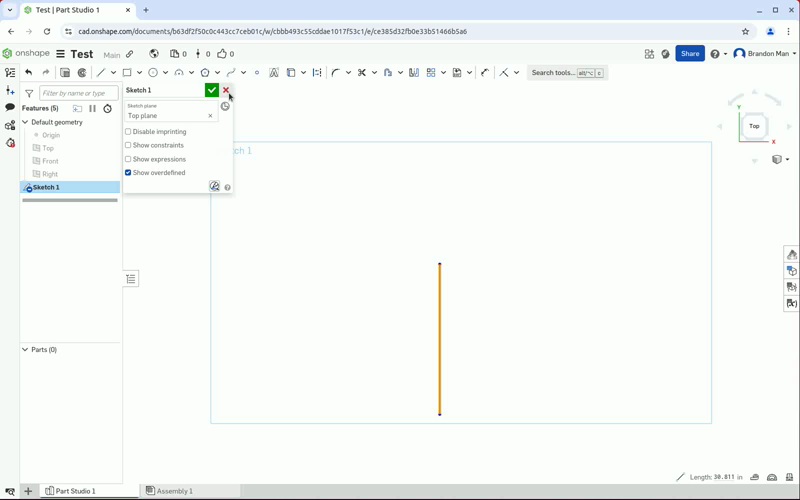
key(shift+h)
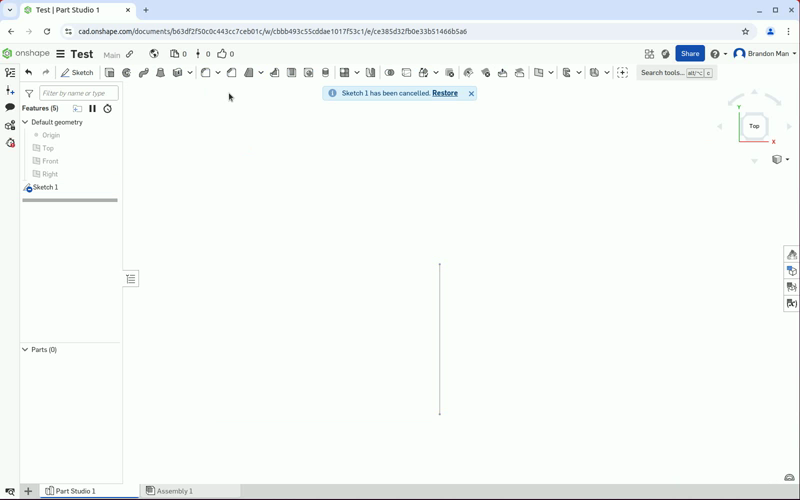
key(shift+s)
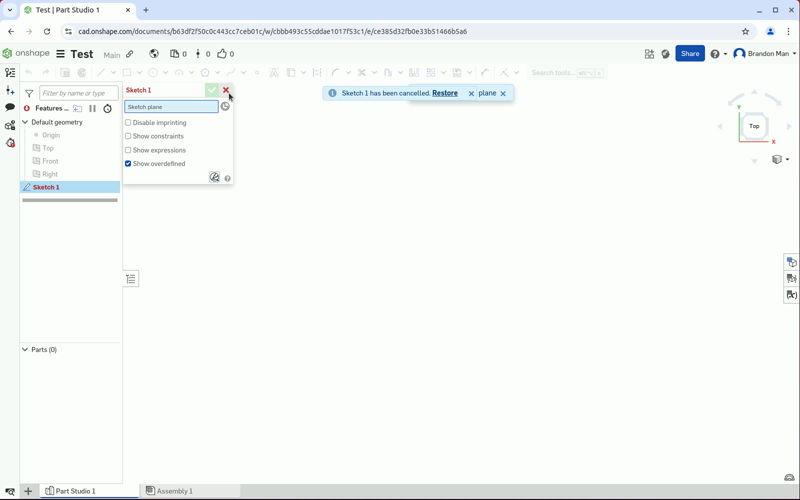
mouse_move(73, 150)
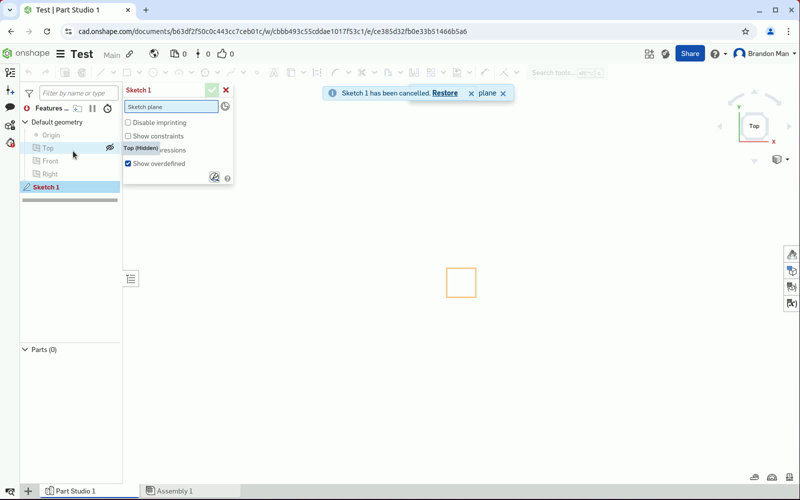
click(73, 150)
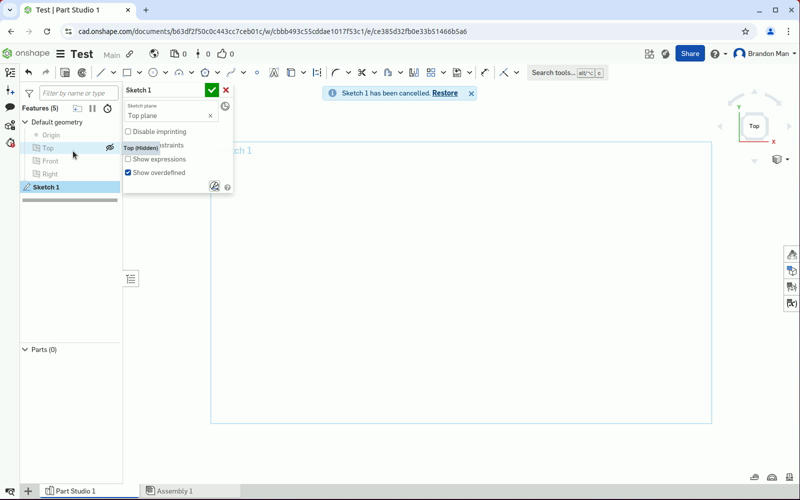
mouse_move(73, 352)
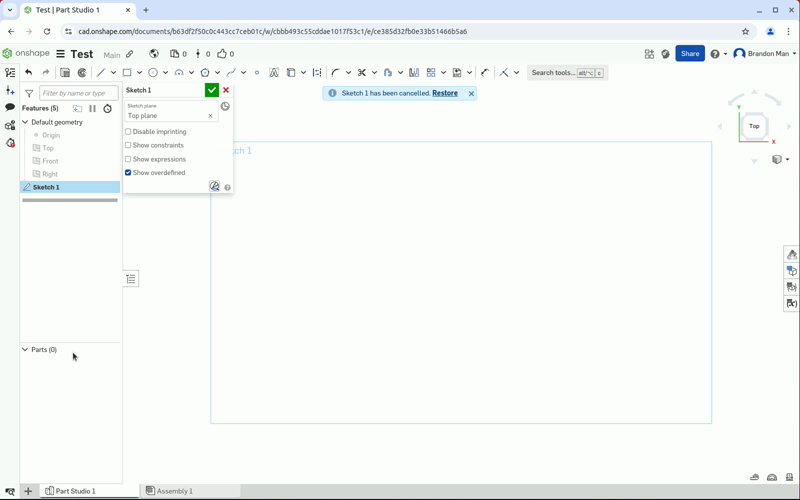
key(y)
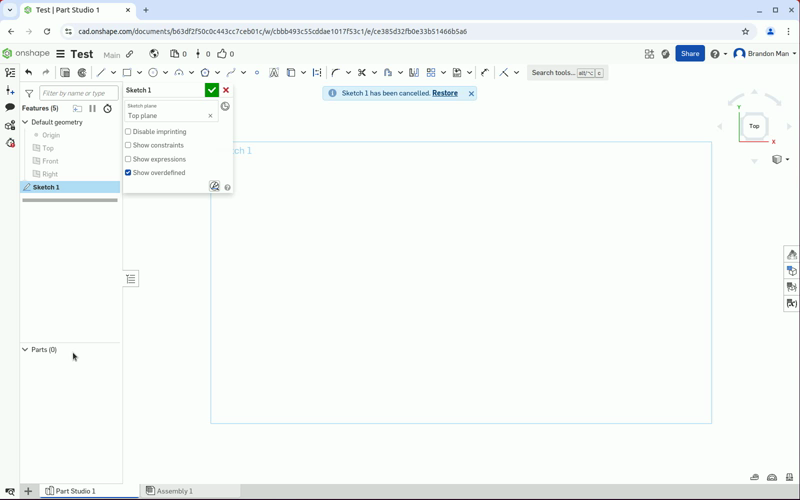
key(c)
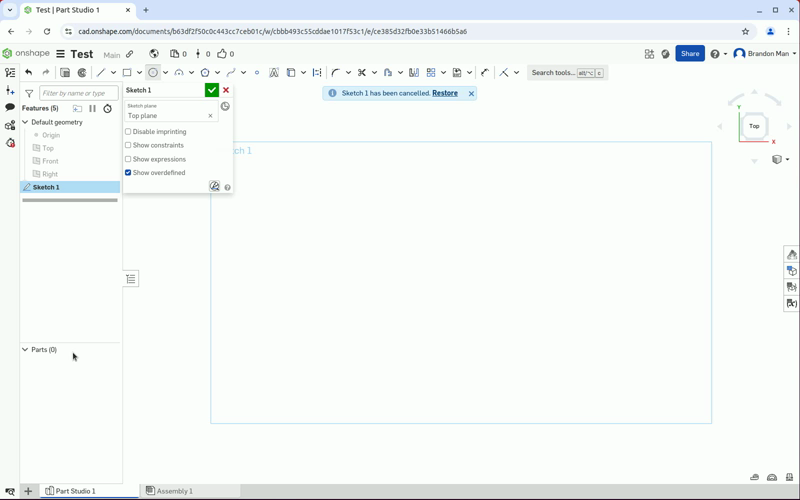
key_down(shift)
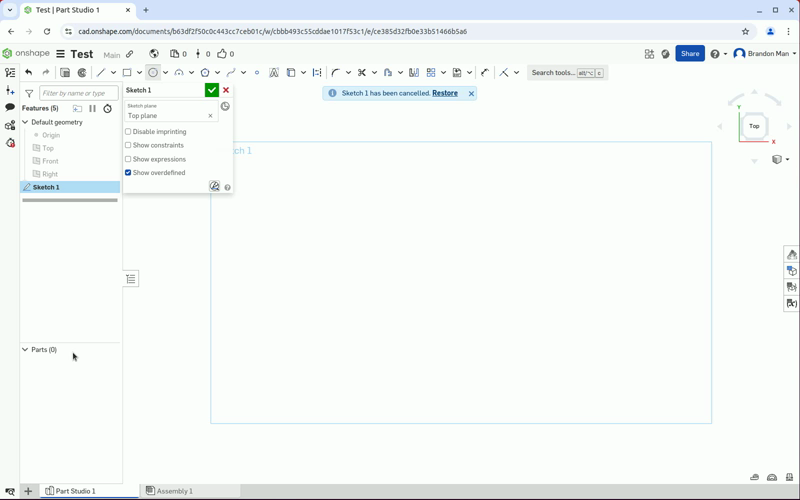
mouse_move(461, 282)
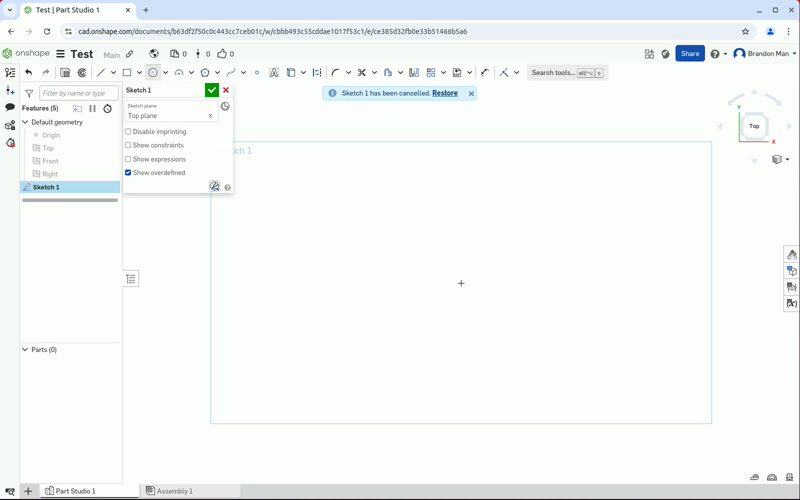
click(461, 282)
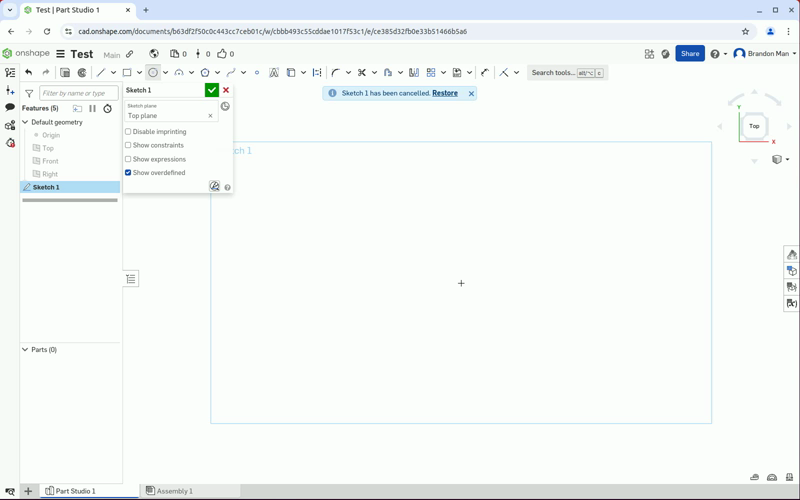
key_up(shift)
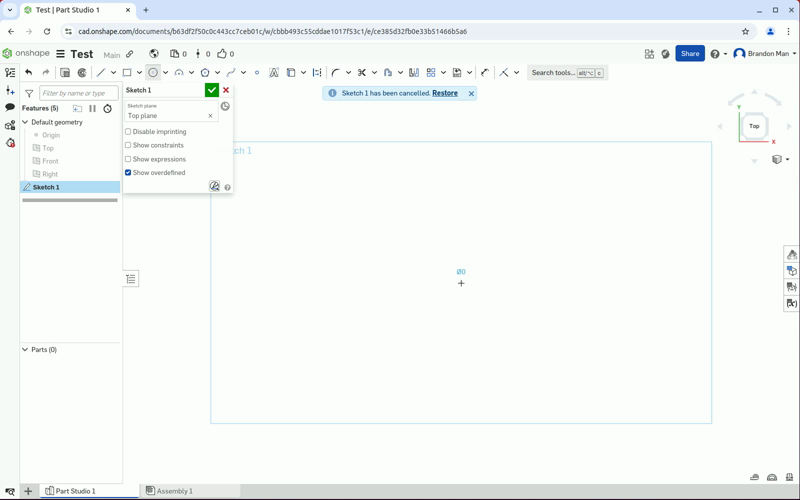
mouse_move(540, 282)
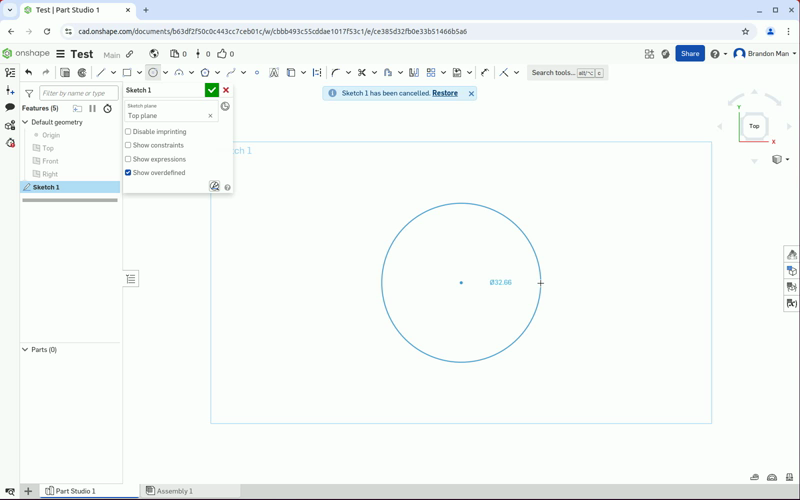
click(540, 282)
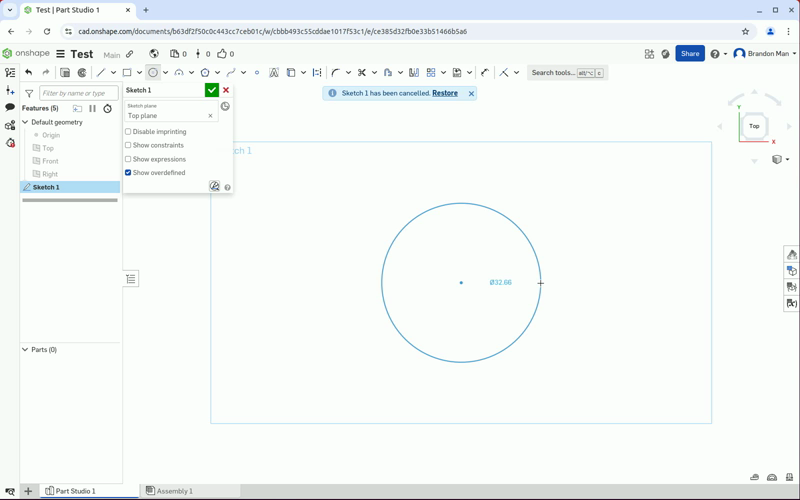
key(esc)
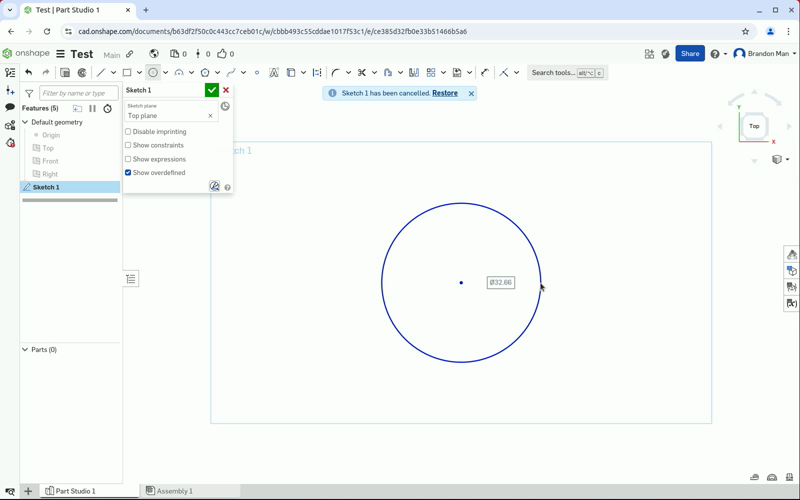
key(c)
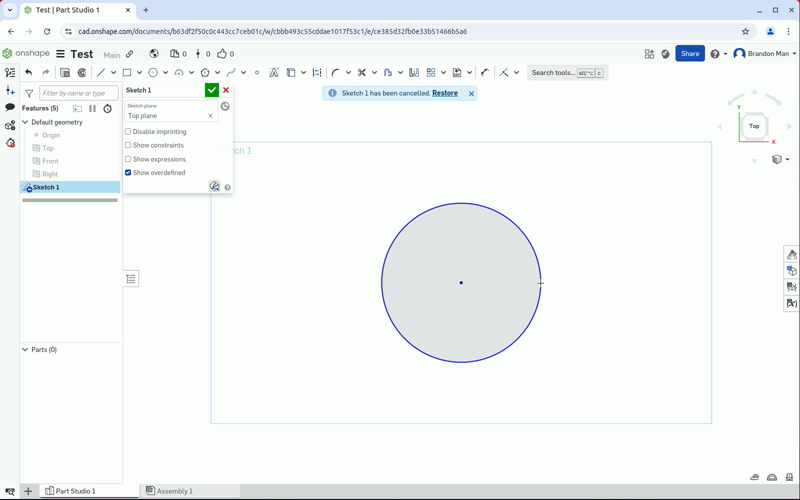
key_down(shift)
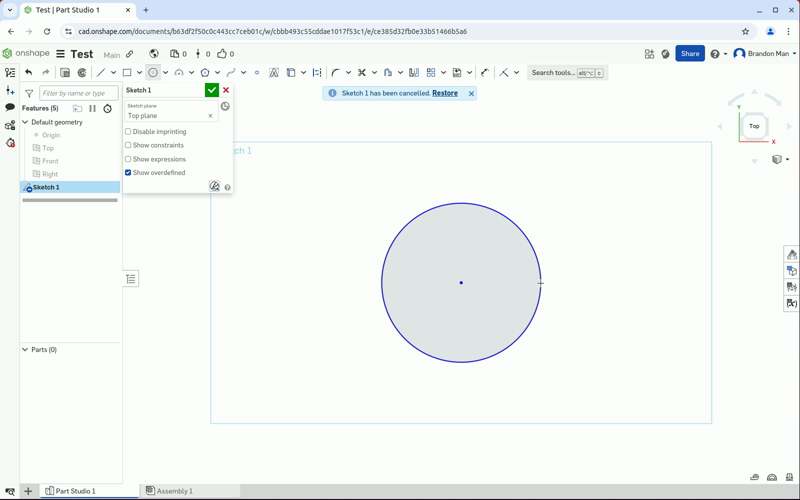
mouse_move(461, 282)
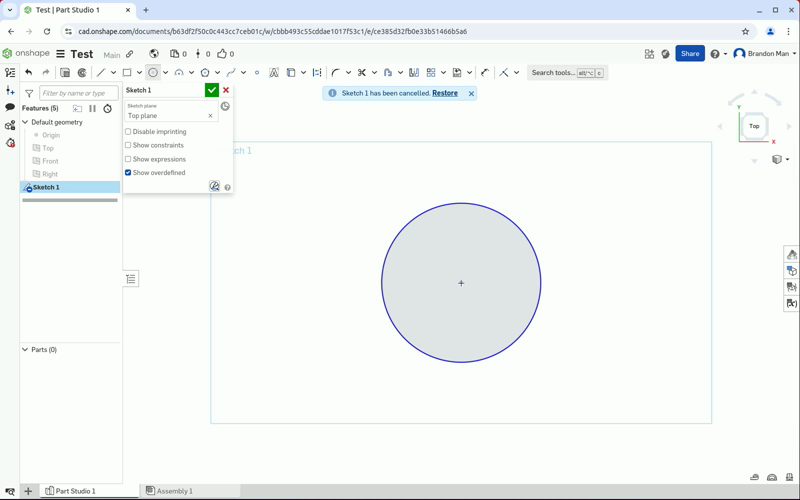
click(461, 282)
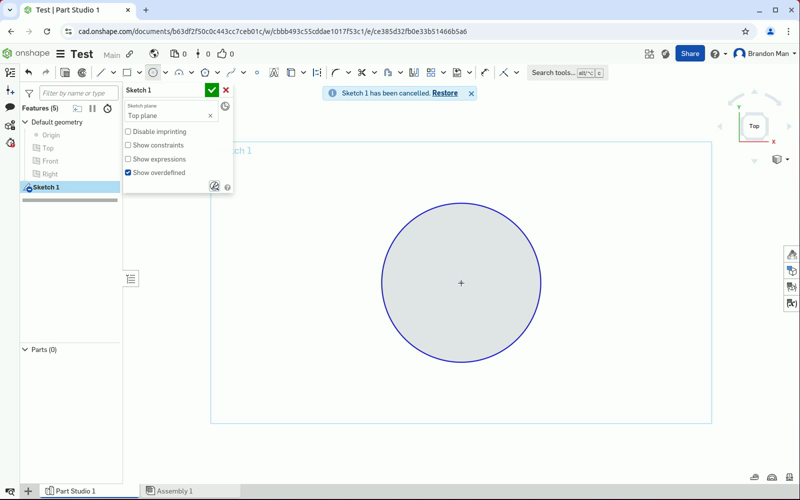
key_up(shift)
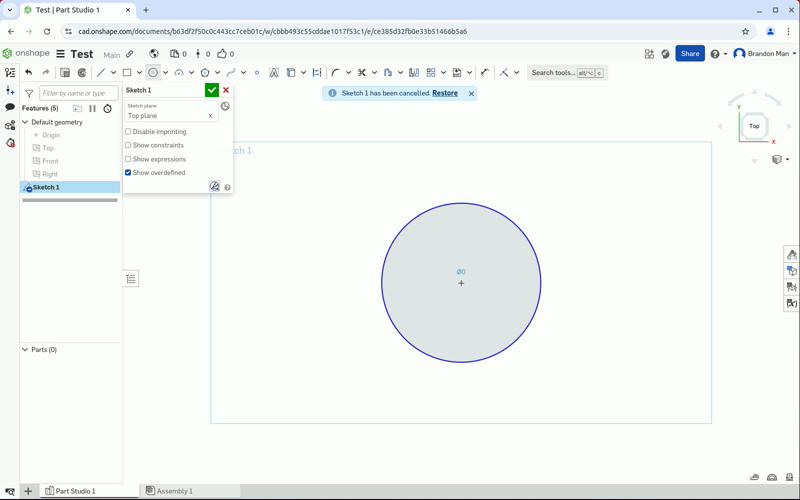
mouse_move(535, 282)
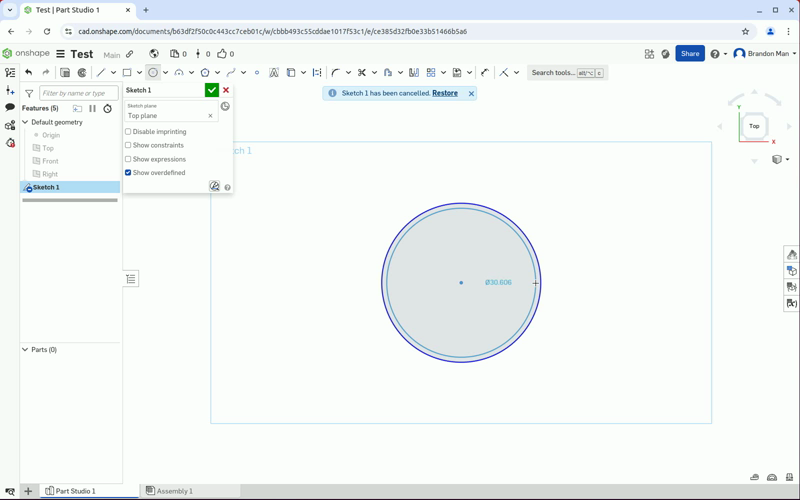
click(535, 282)
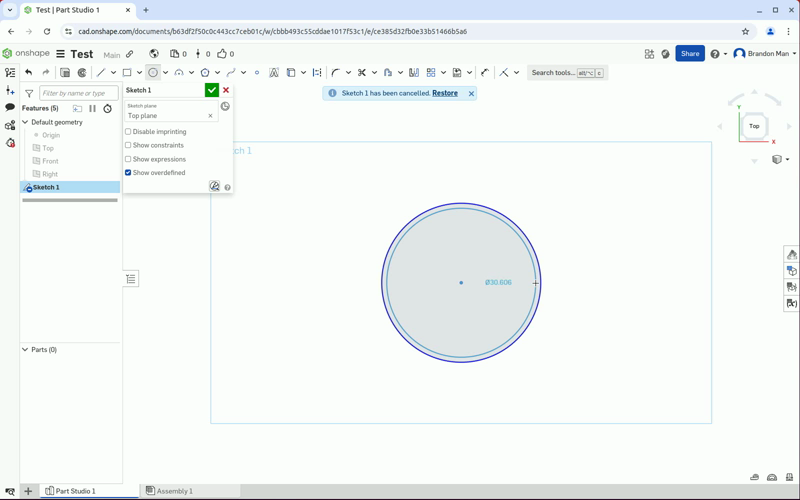
key(esc)
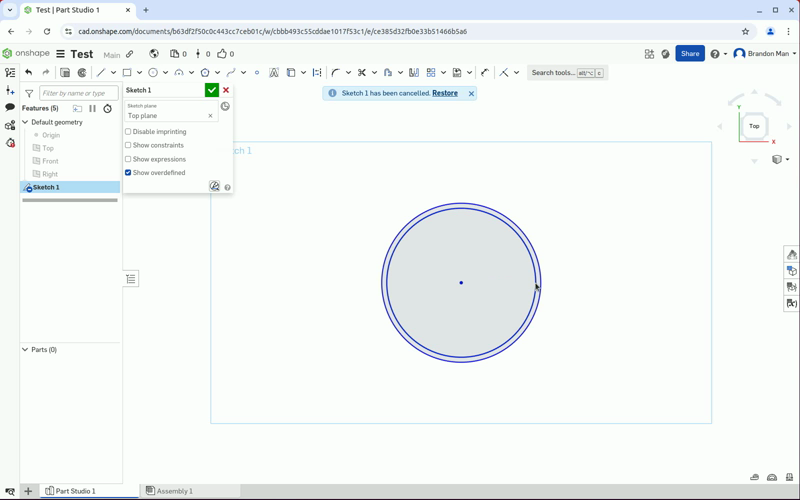
mouse_move(500, 348)
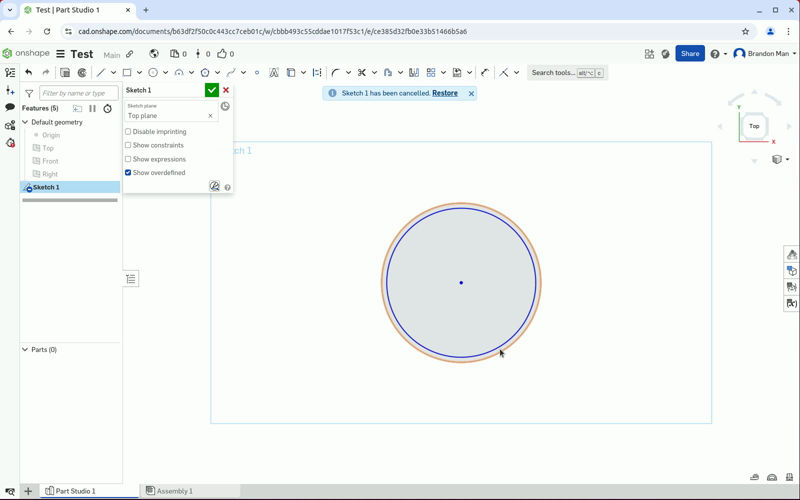
click(500, 348)
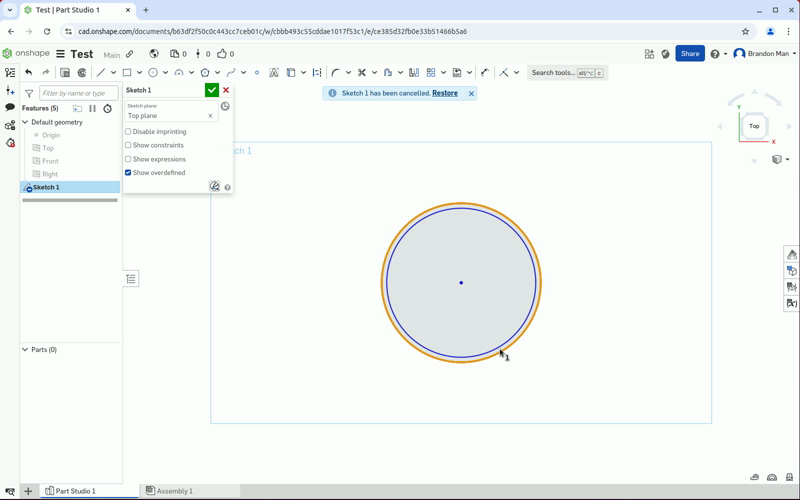
mouse_move(73, 352)
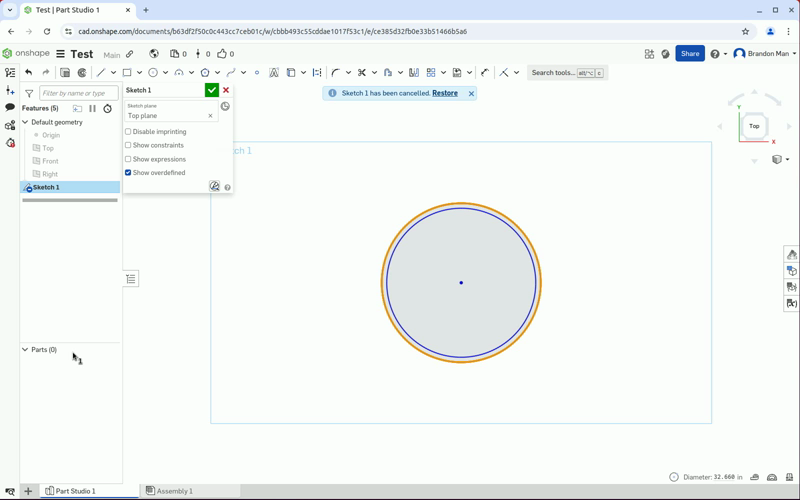
key(shift+y)
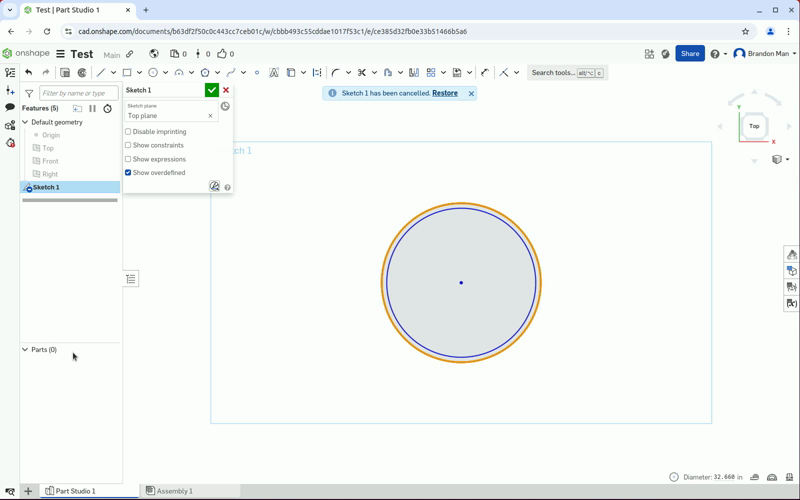
key(shift+e)
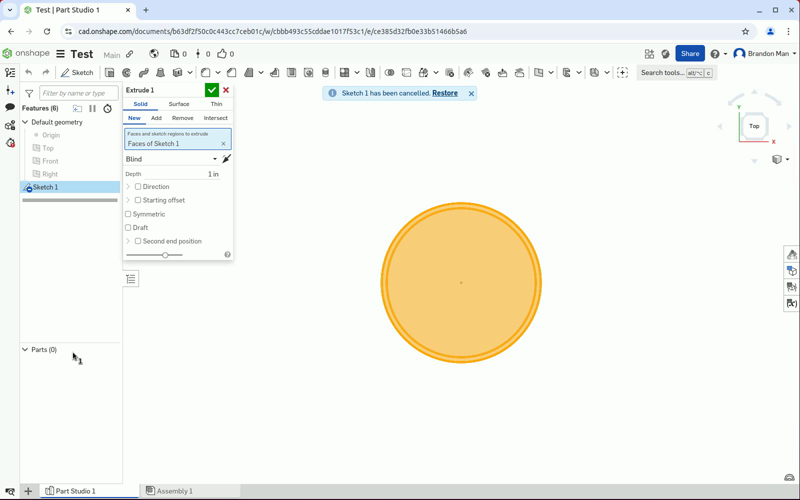
mouse_move(143, 106)
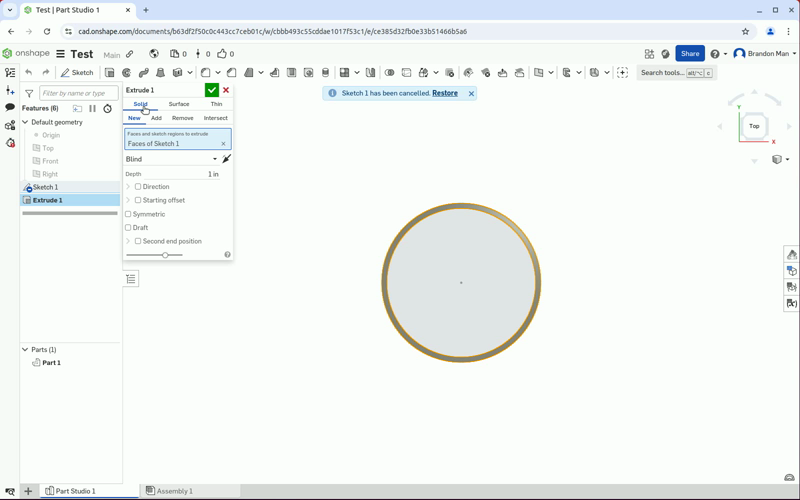
click(143, 106)
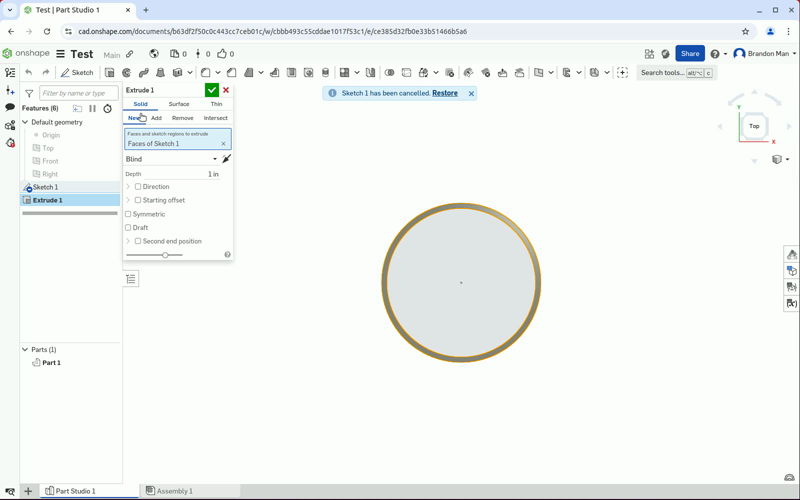
mouse_move(137, 120)
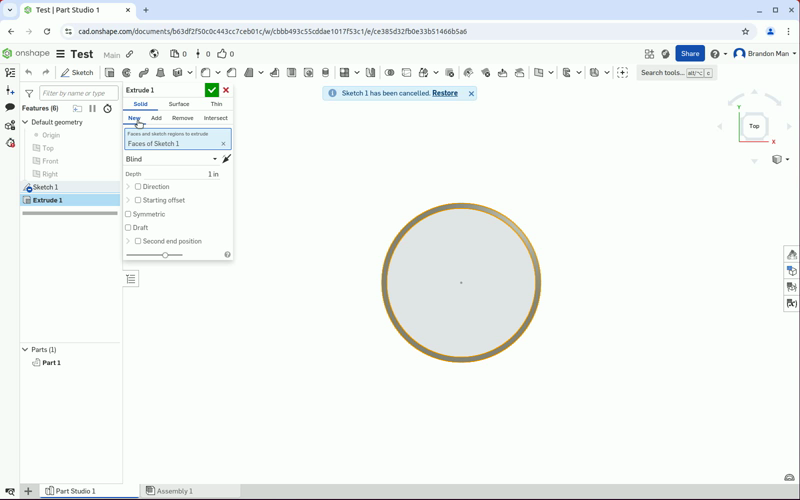
click(137, 120)
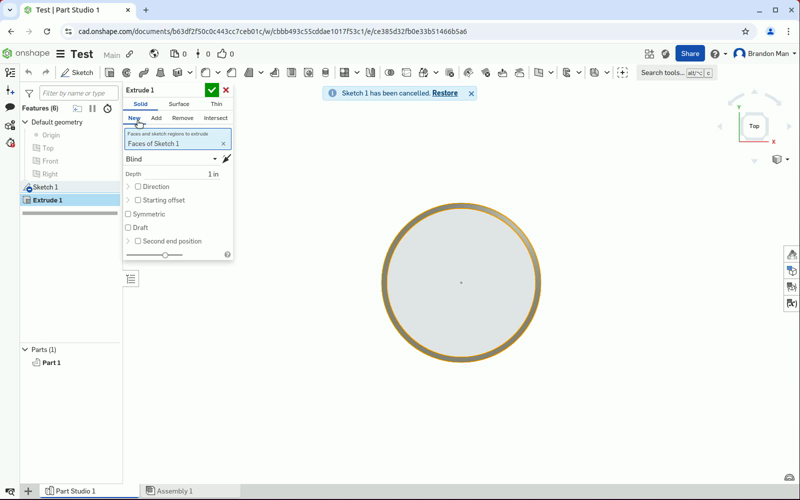
key(tab, 4)
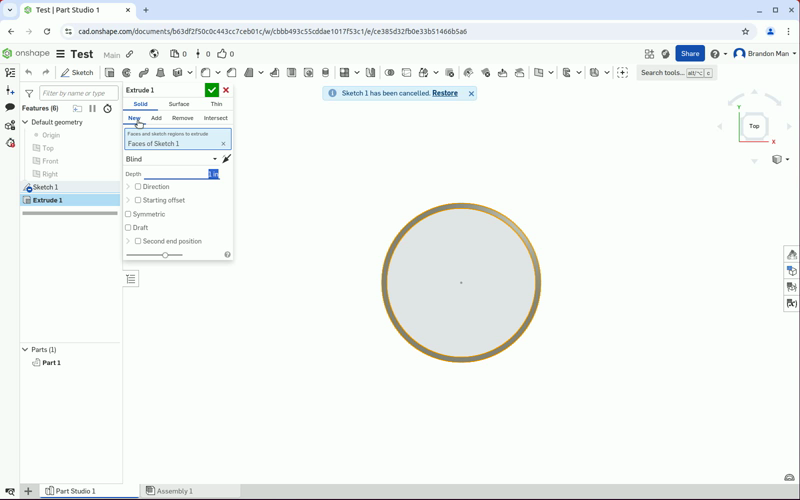
text(23.108)
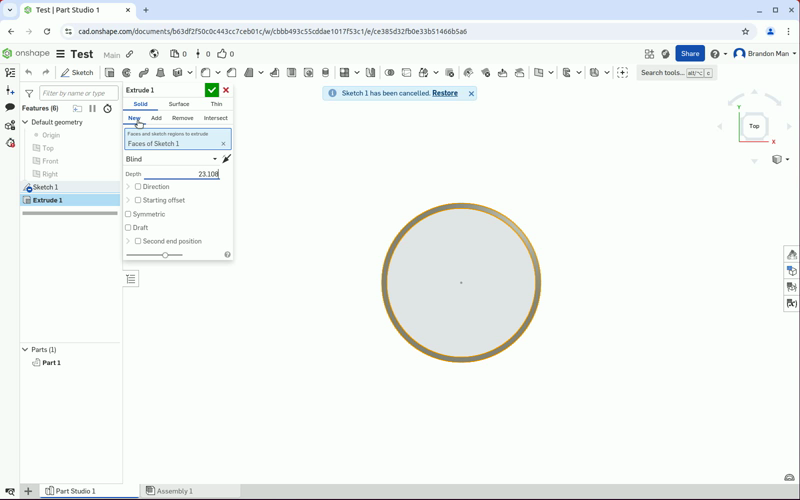
key(enter)
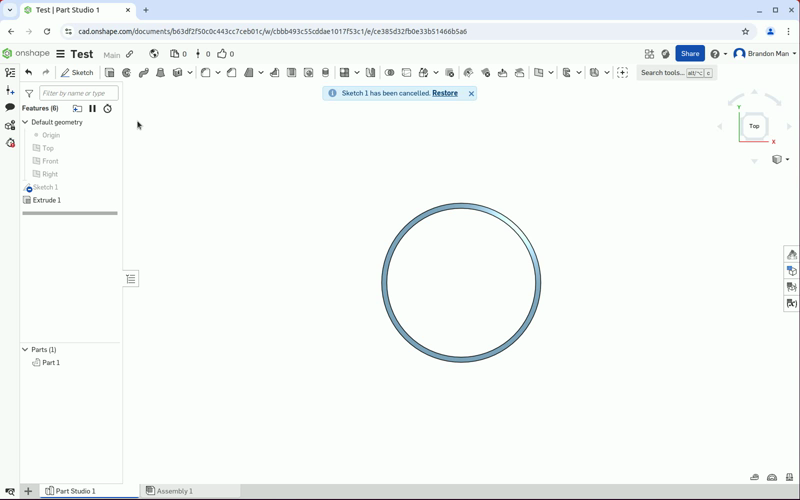
key(shift+h)
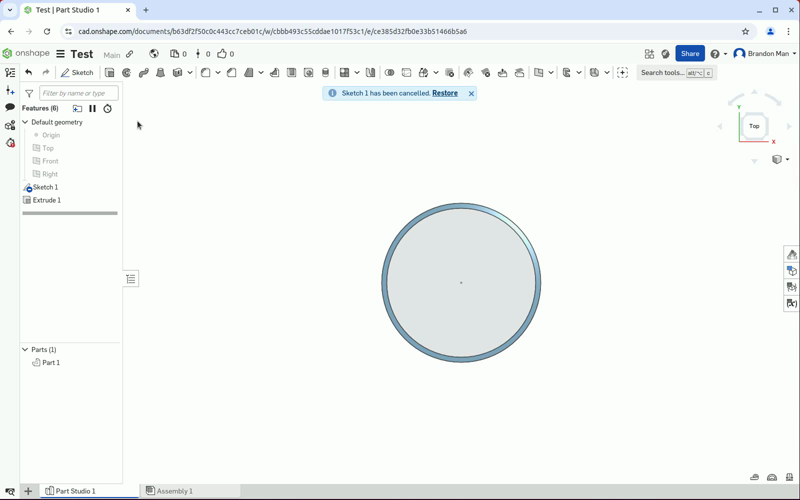
key(shift+h)
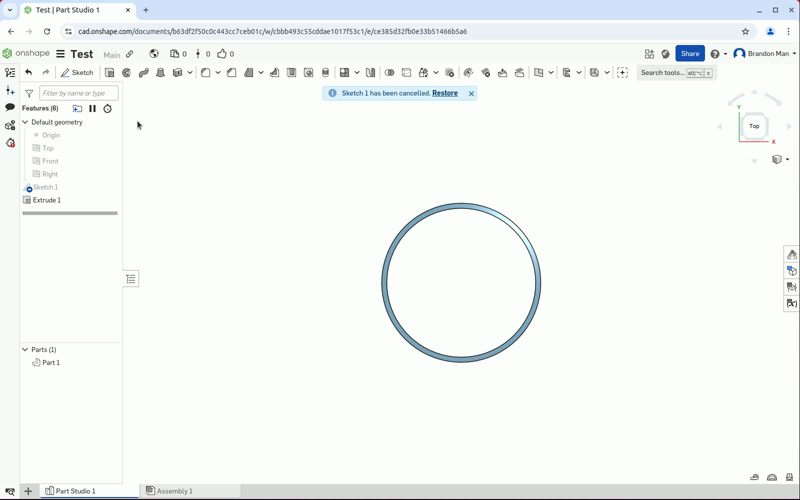
mouse_move(73, 189)
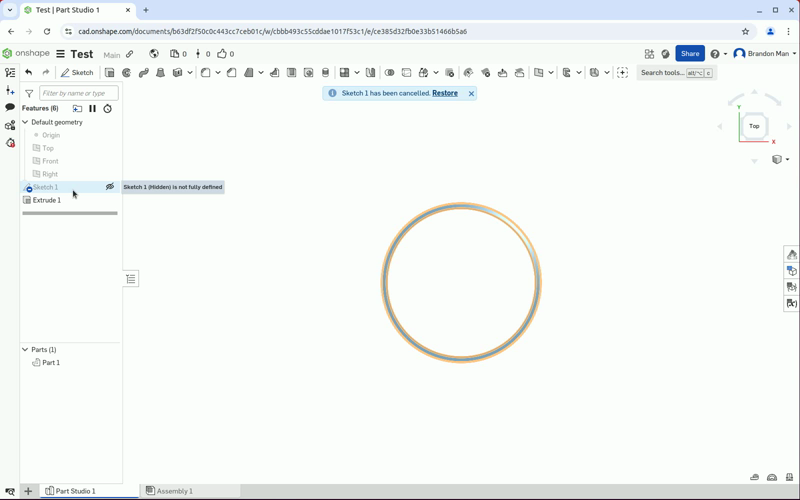
click(73, 189)
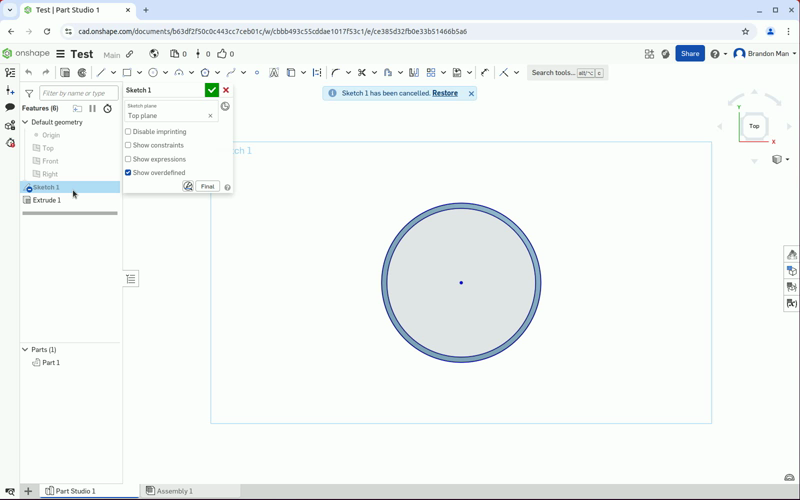
mouse_move(229, 92)
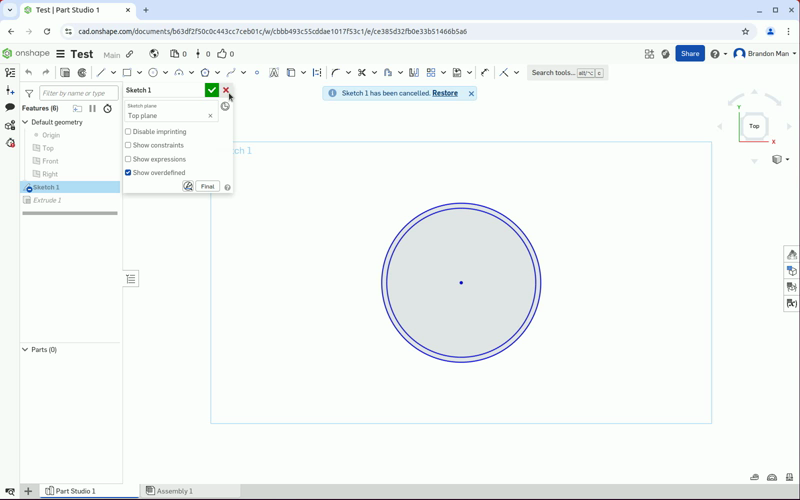
click(229, 92)
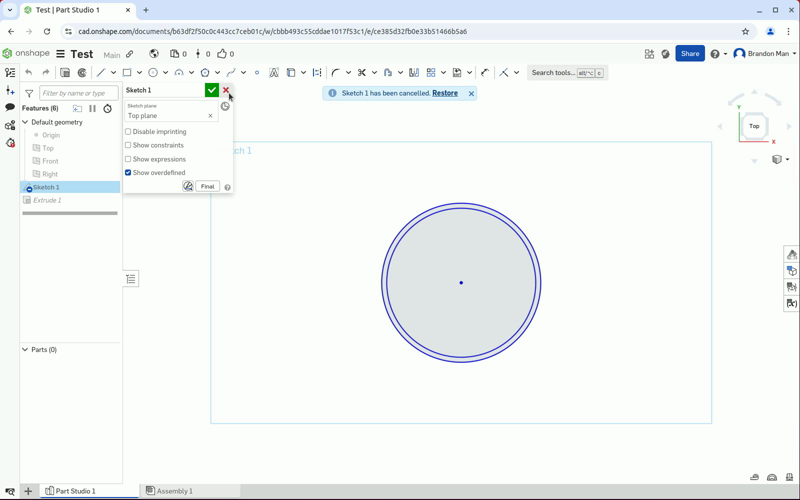
key(shift+s)
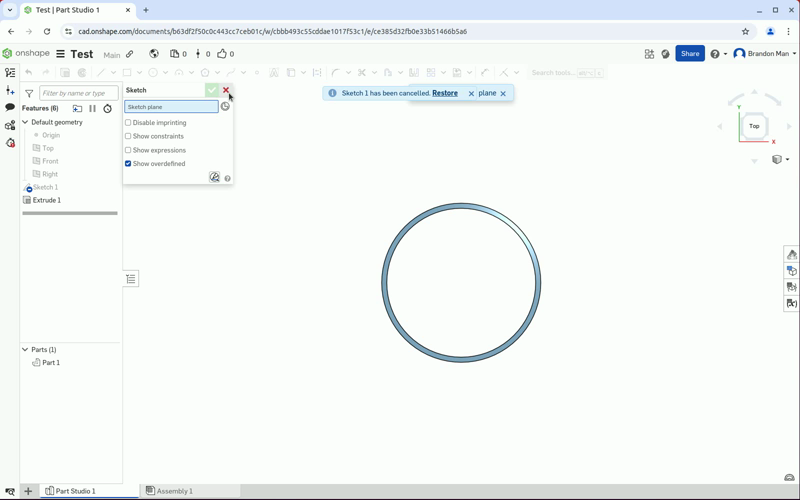
mouse_move(73, 150)
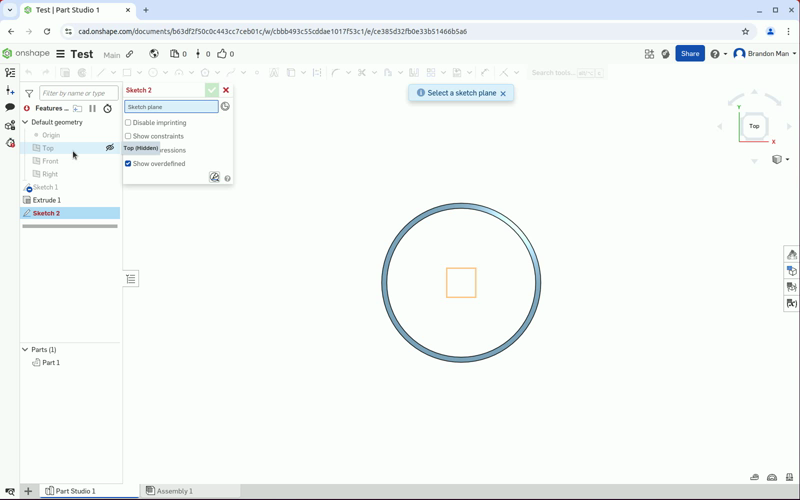
click(73, 150)
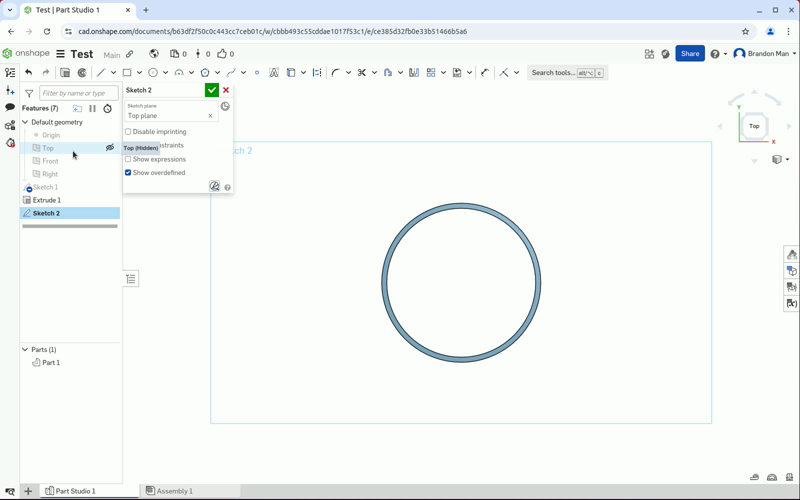
mouse_move(73, 352)
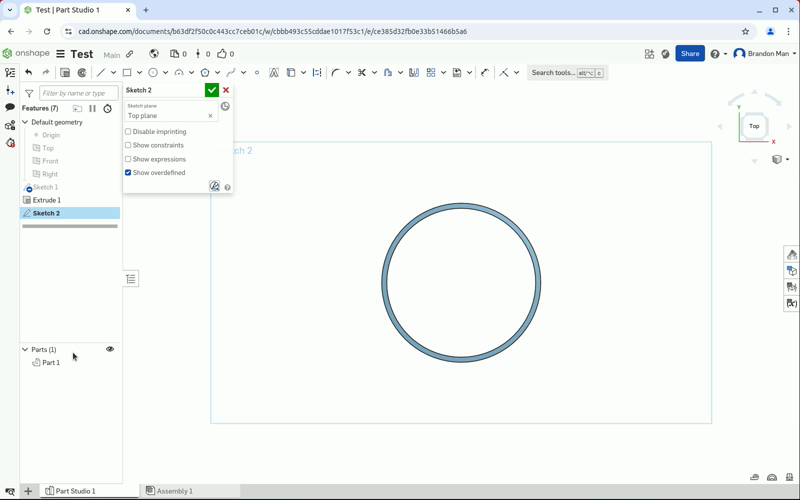
key(y)
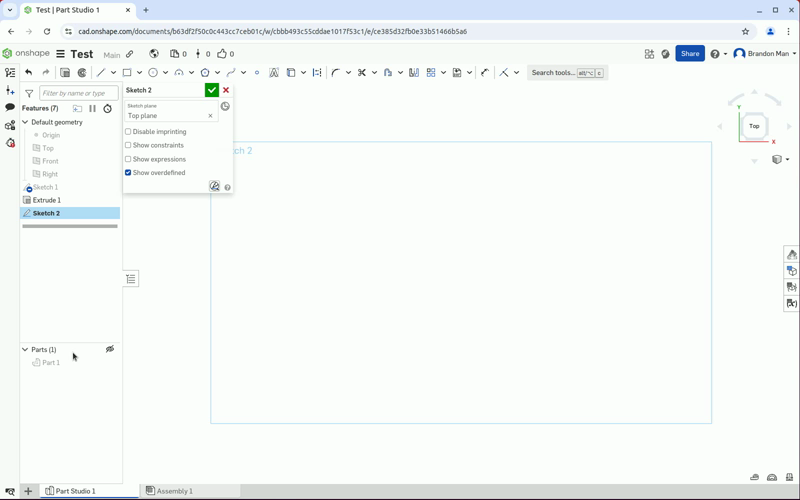
key(c)
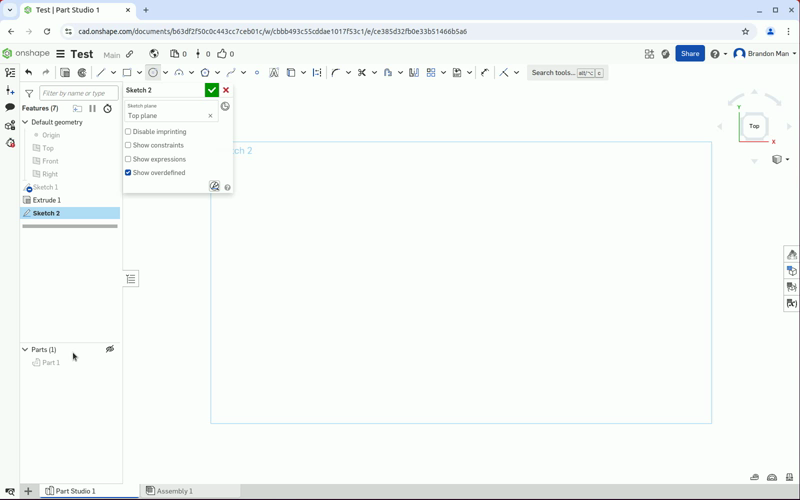
key_down(shift)
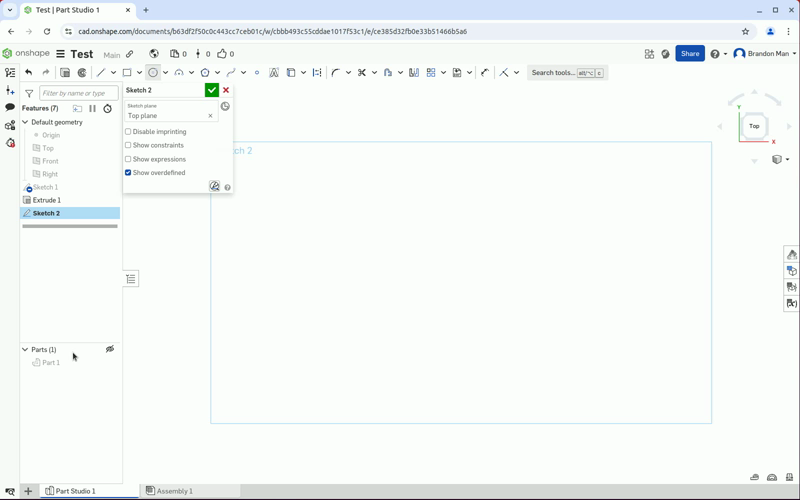
mouse_move(460, 282)
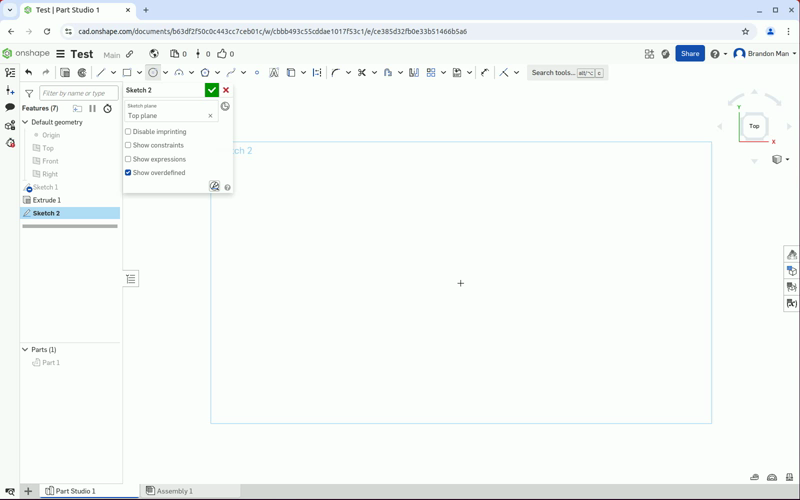
click(460, 282)
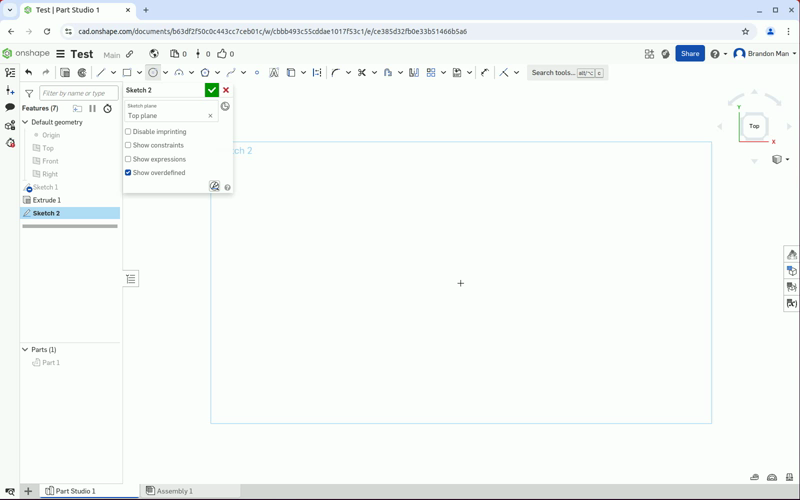
key_up(shift)
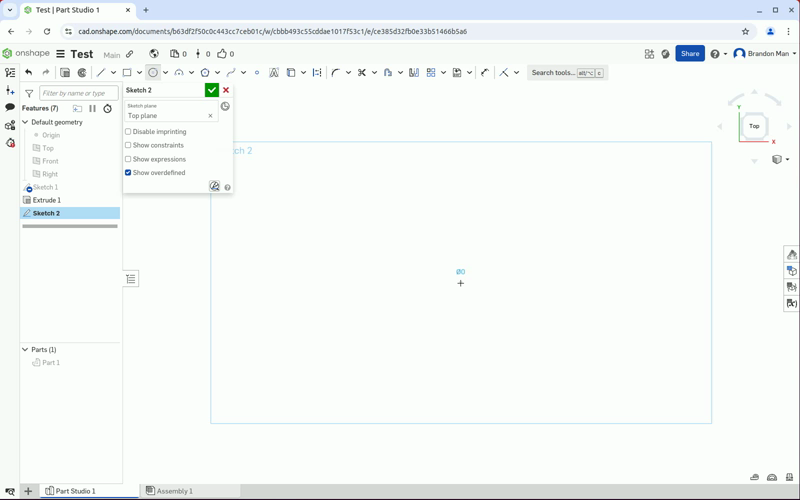
mouse_move(548, 282)
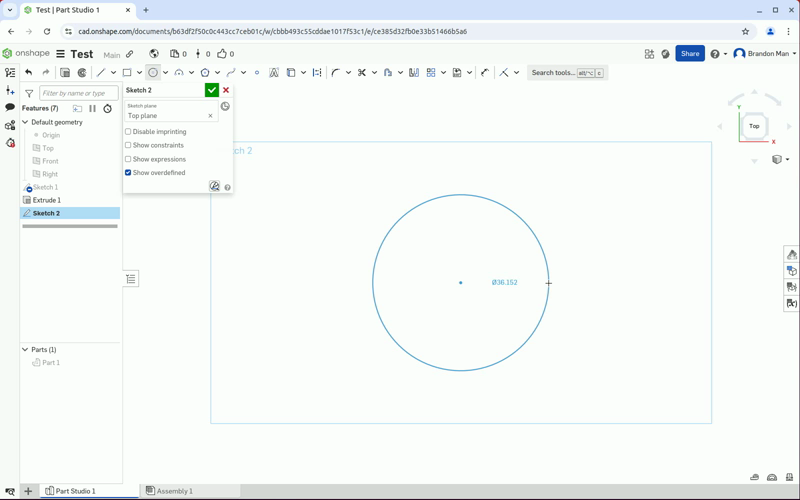
click(548, 282)
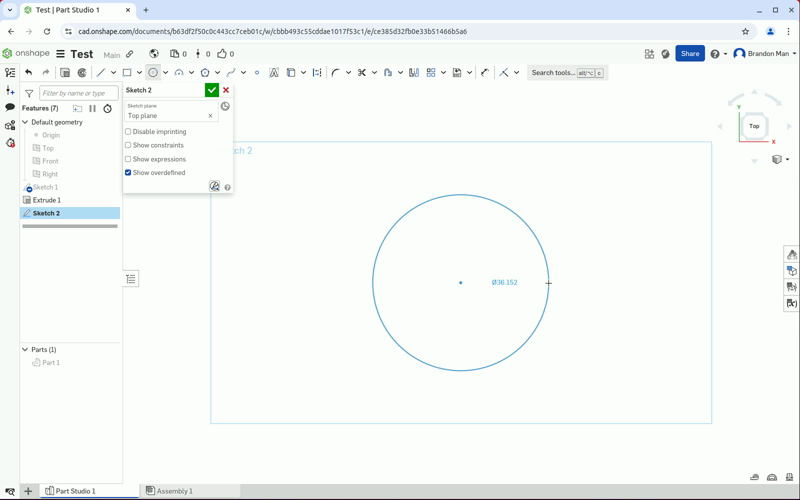
key(esc)
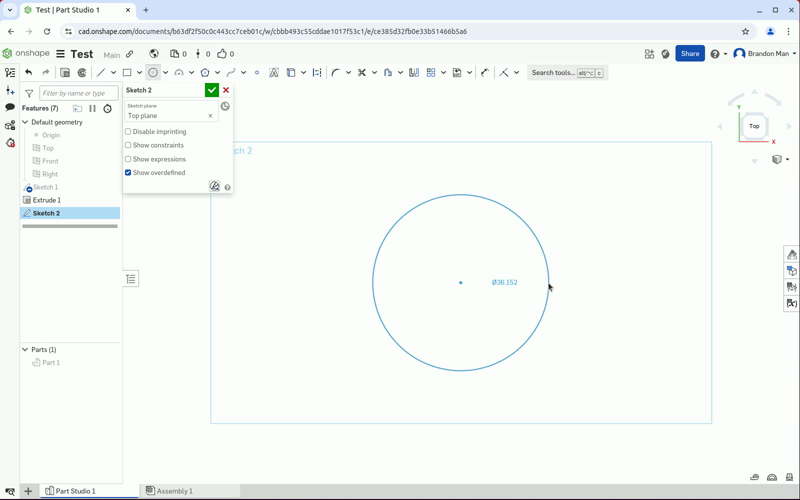
key(c)
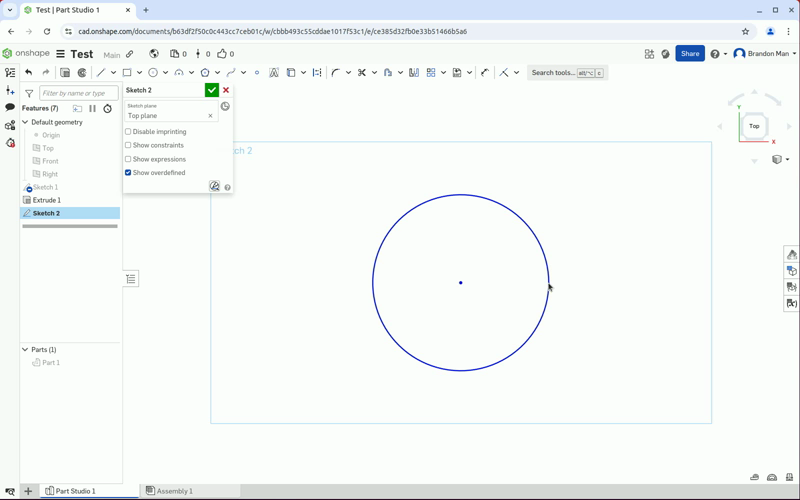
key_down(shift)
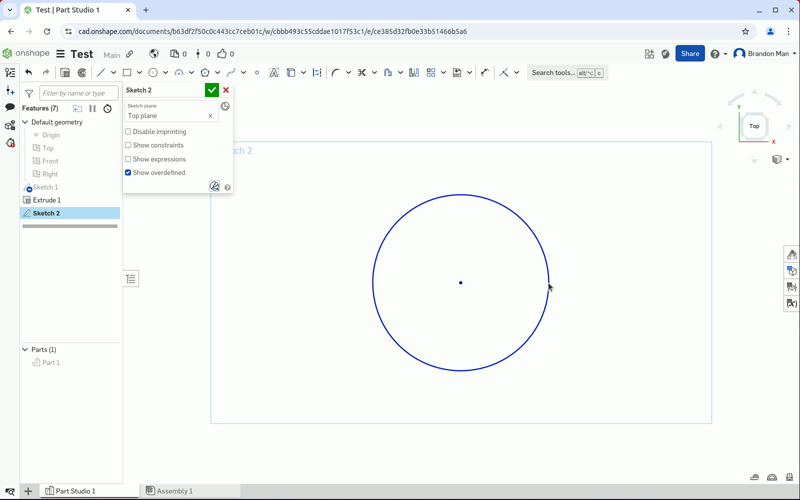
mouse_move(460, 282)
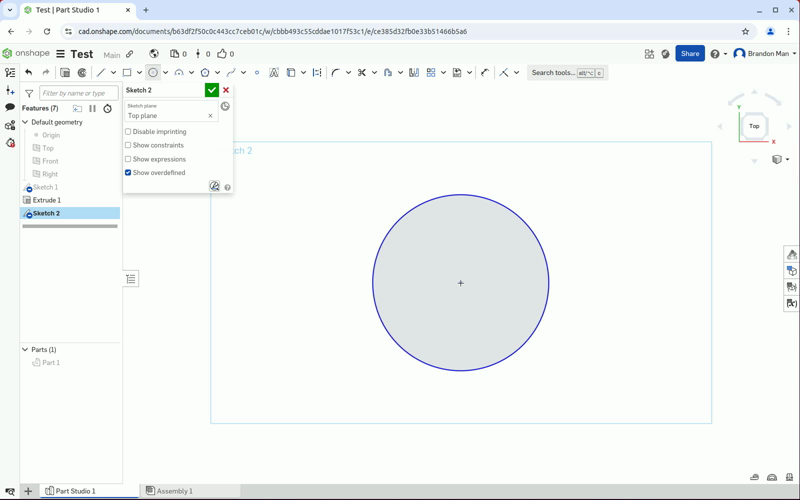
click(460, 282)
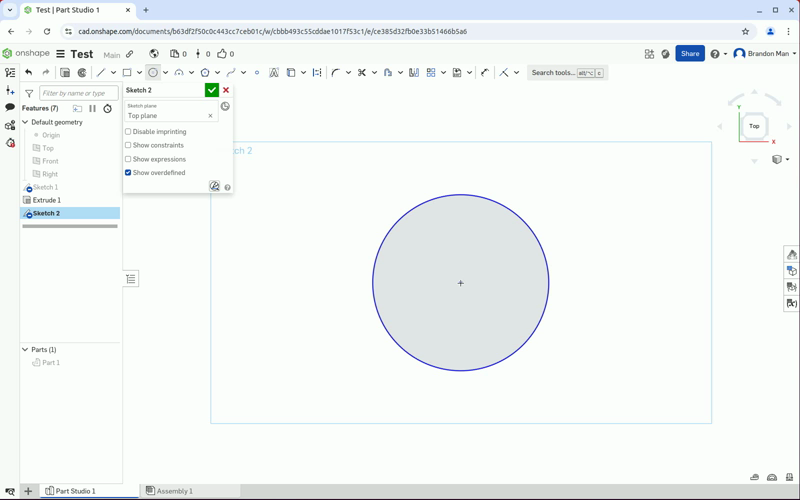
key_up(shift)
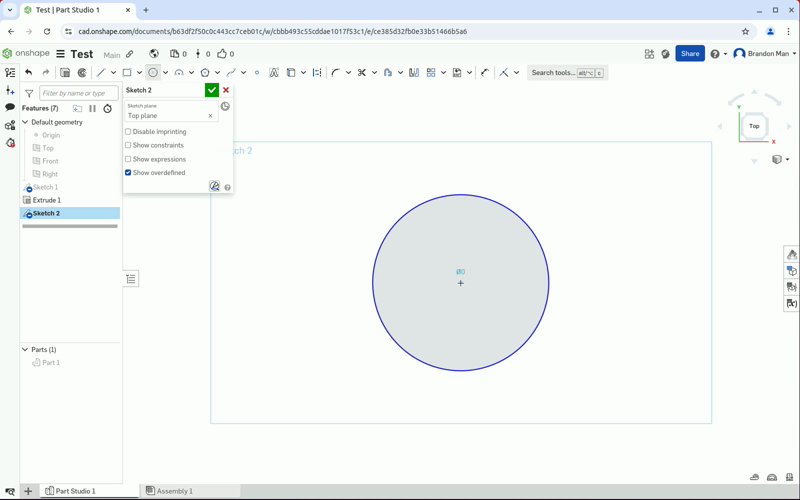
mouse_move(534, 282)
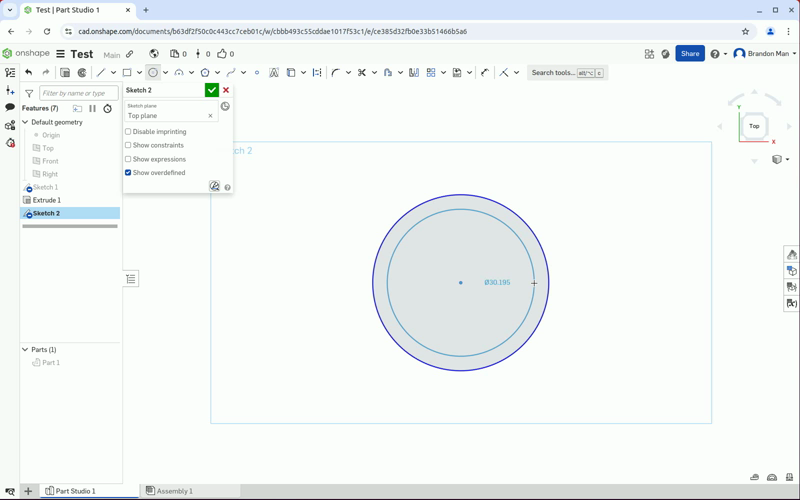
click(534, 282)
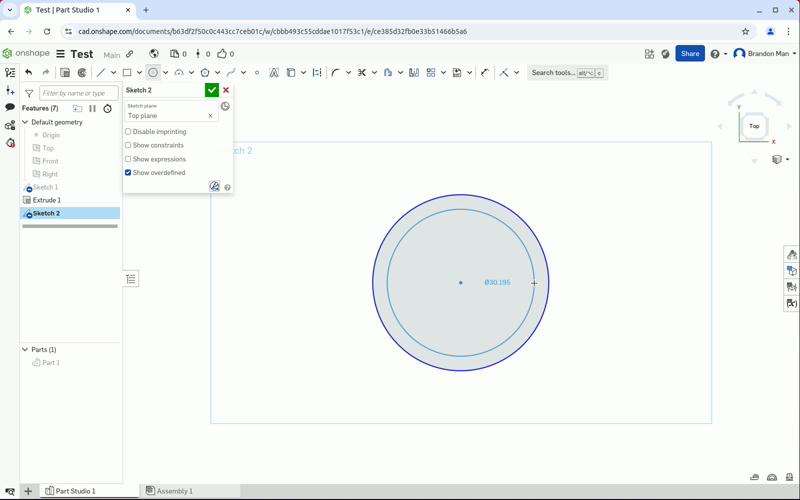
key(esc)
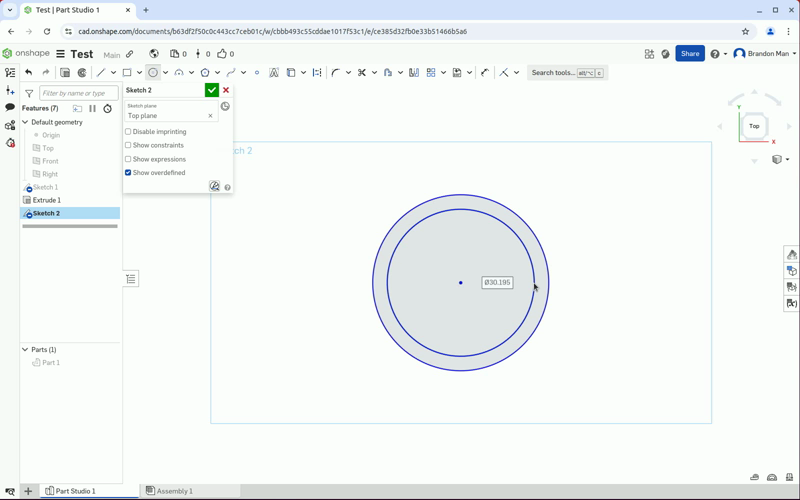
mouse_move(539, 274)
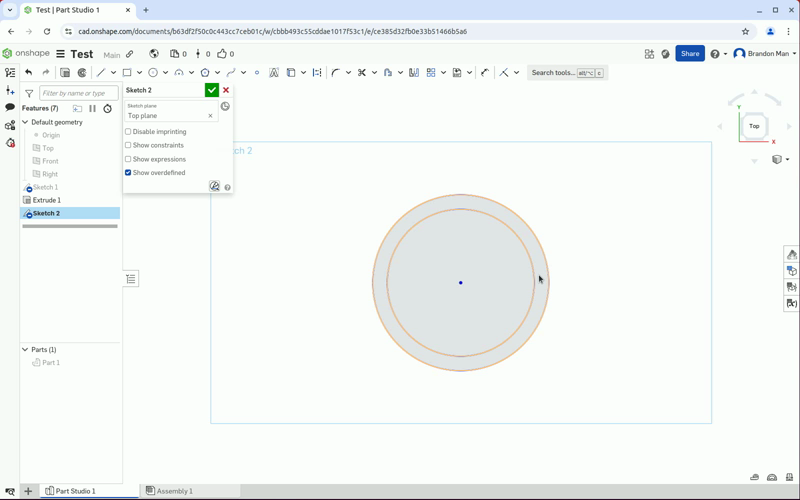
click(539, 274)
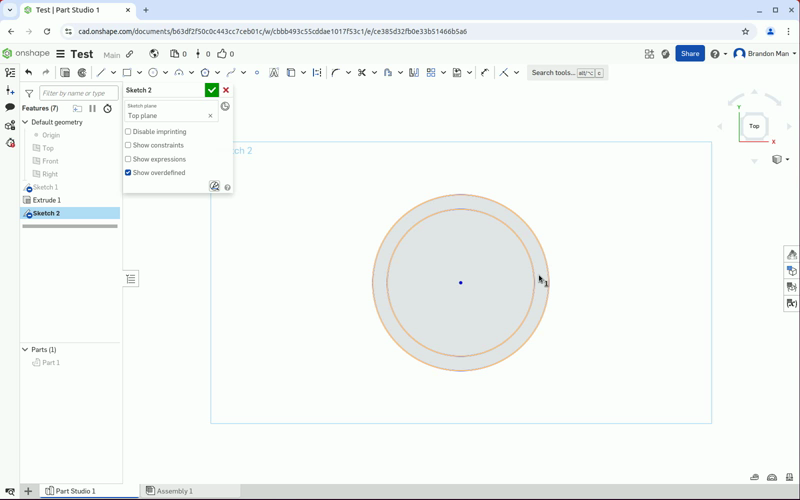
mouse_move(73, 352)
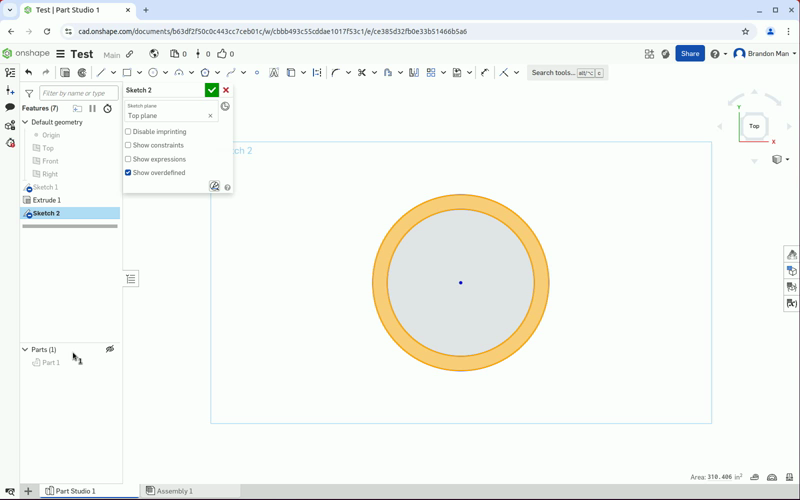
key(shift+y)
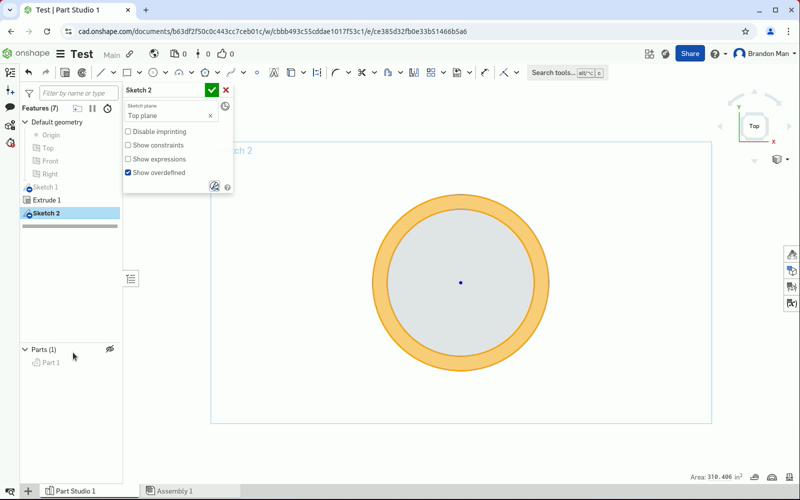
key(shift+e)
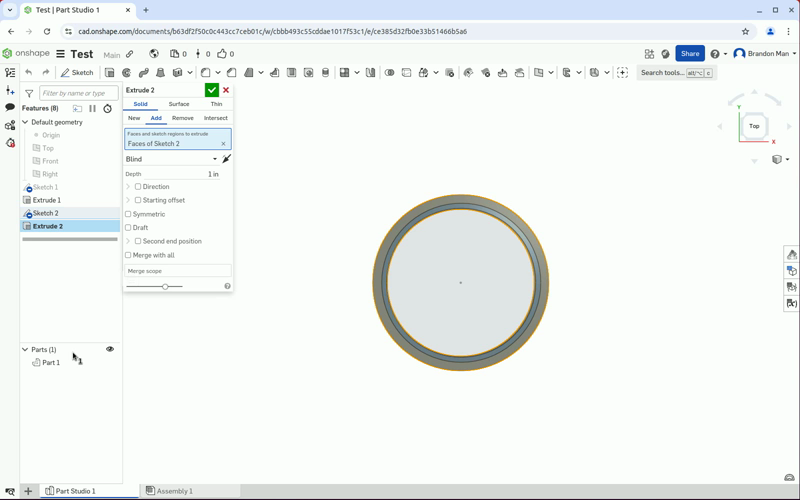
mouse_move(143, 106)
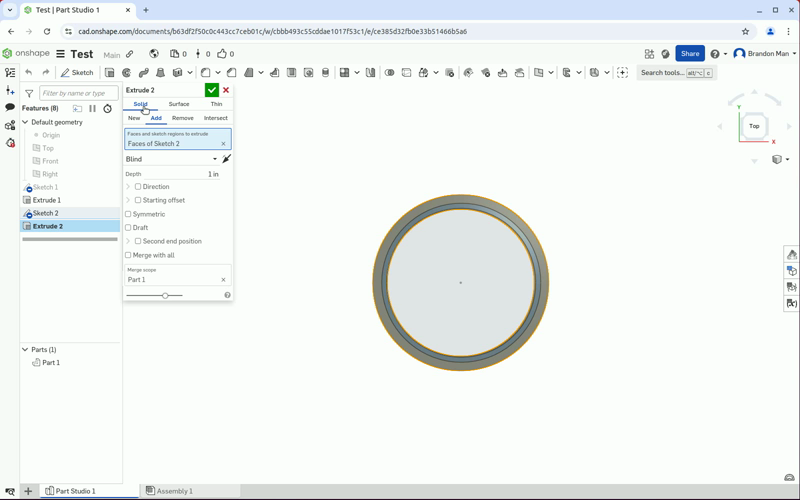
click(143, 106)
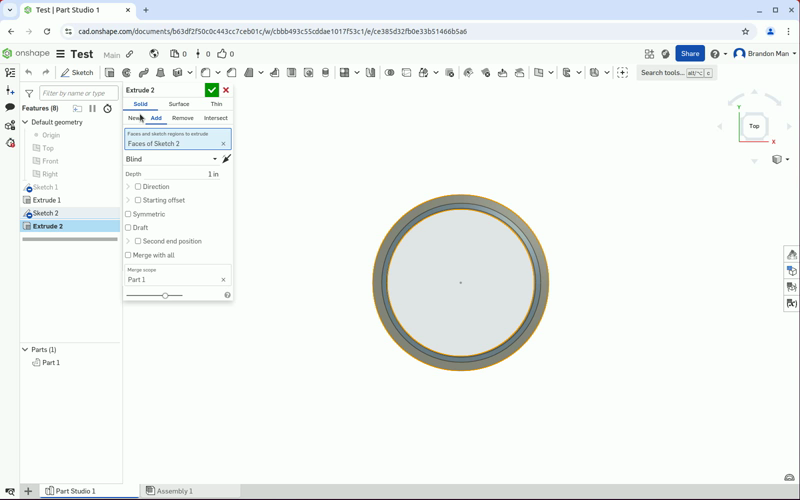
mouse_move(137, 120)
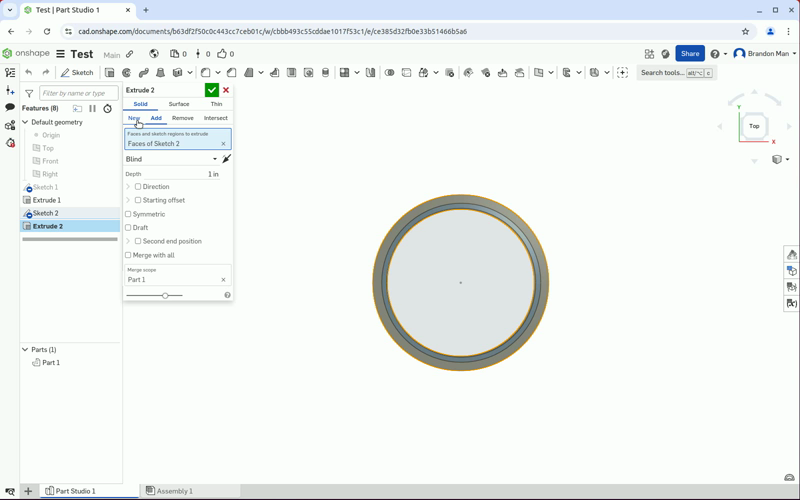
click(137, 120)
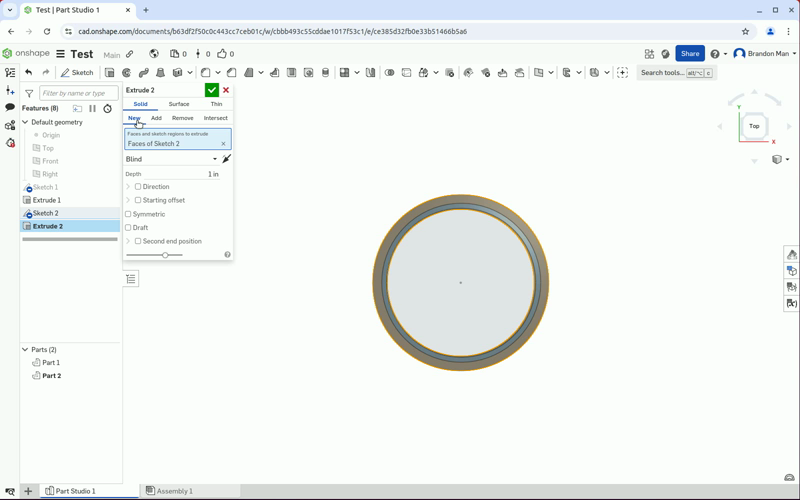
key(tab, 4)
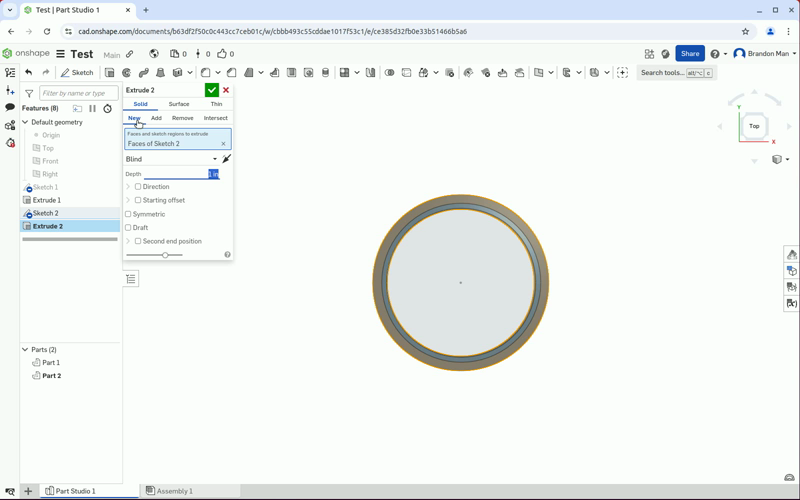
text(0.963)
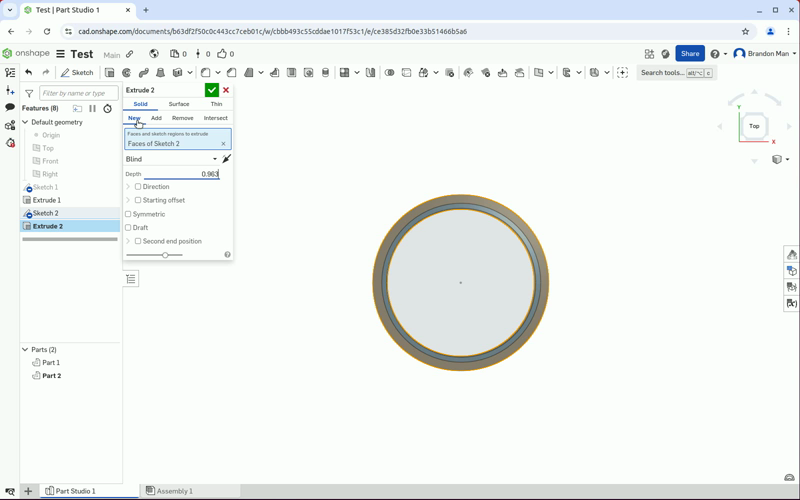
key(enter)
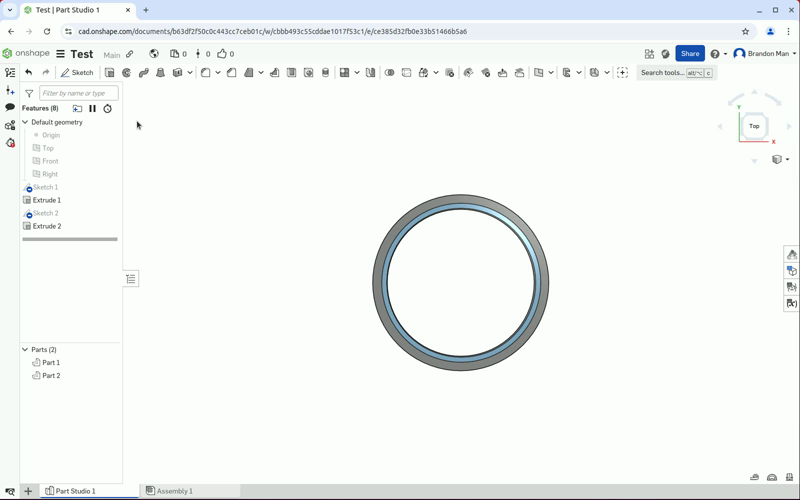
key(shift+h)
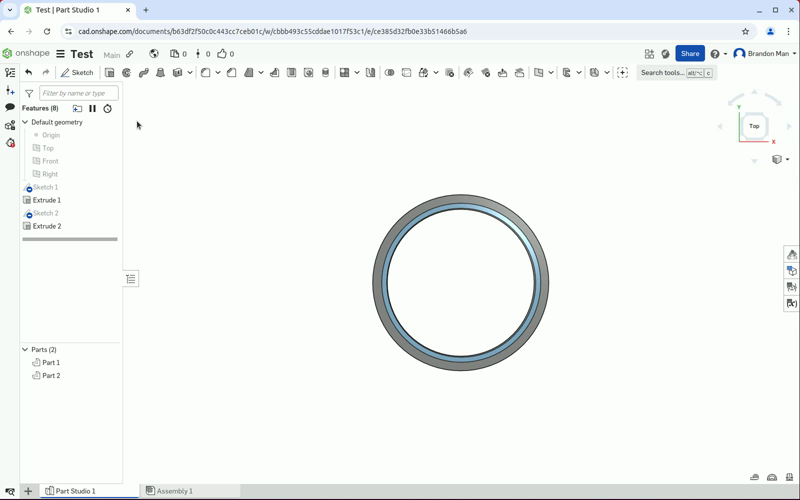
key(shift+h)
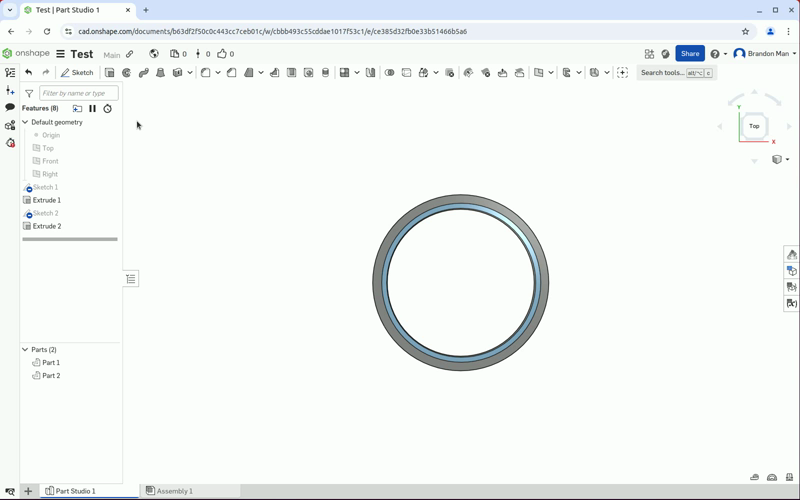
key(shift+7)
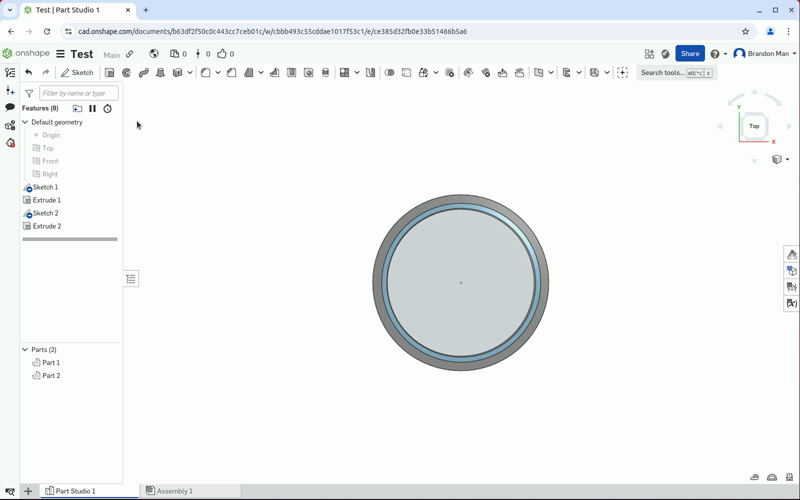
key(up, 3)
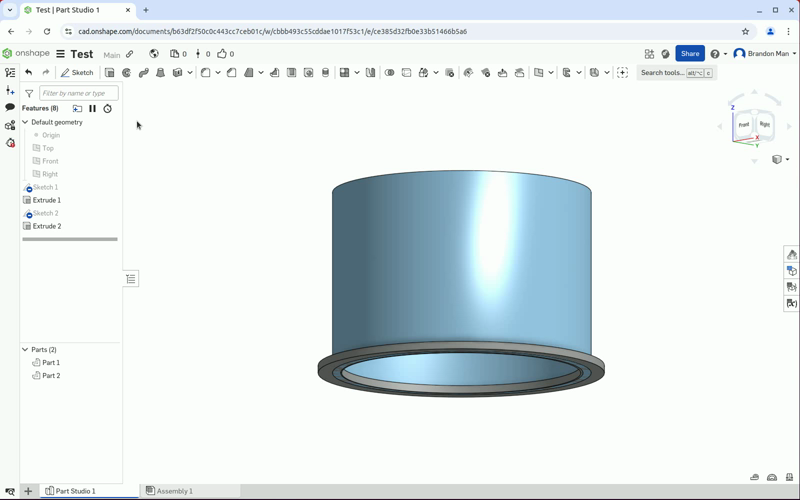
key(left, 3)
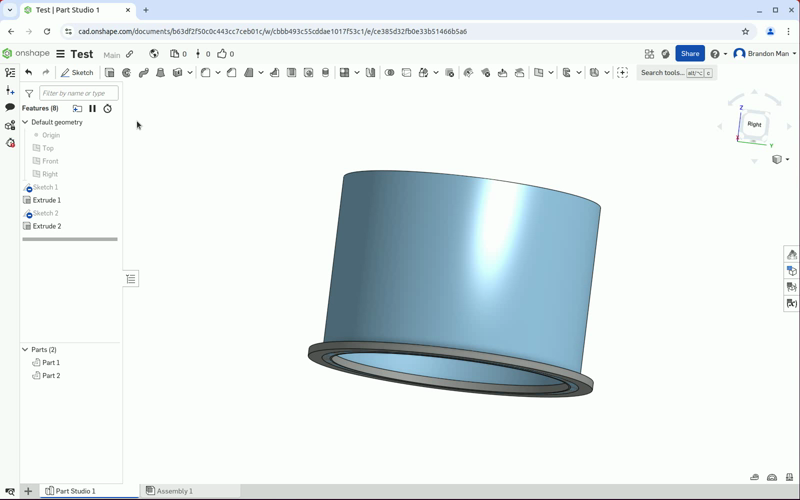
key(right, 3)
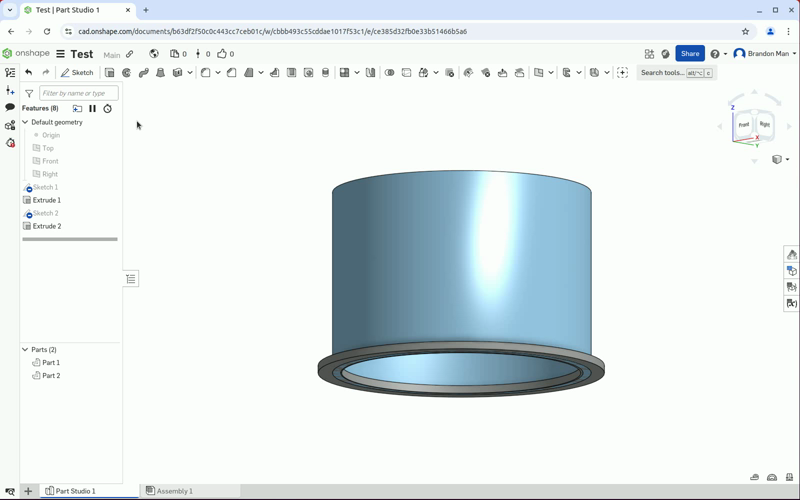
key(down, 3)
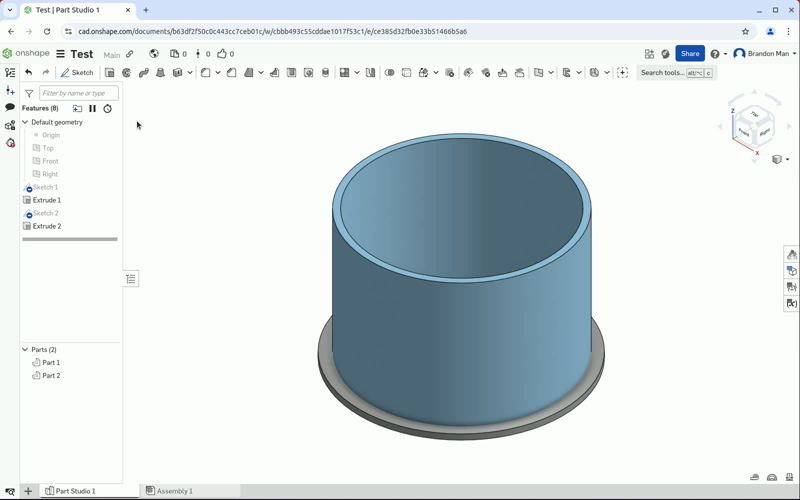
mouse_move(73, 189)
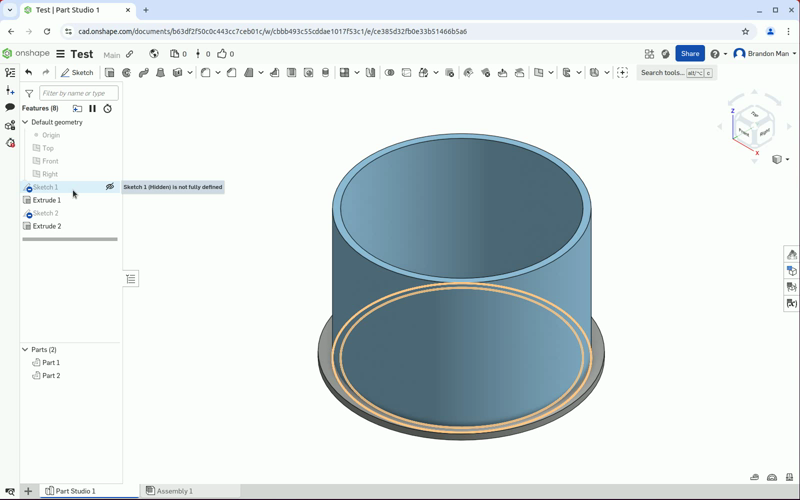
click(73, 189)